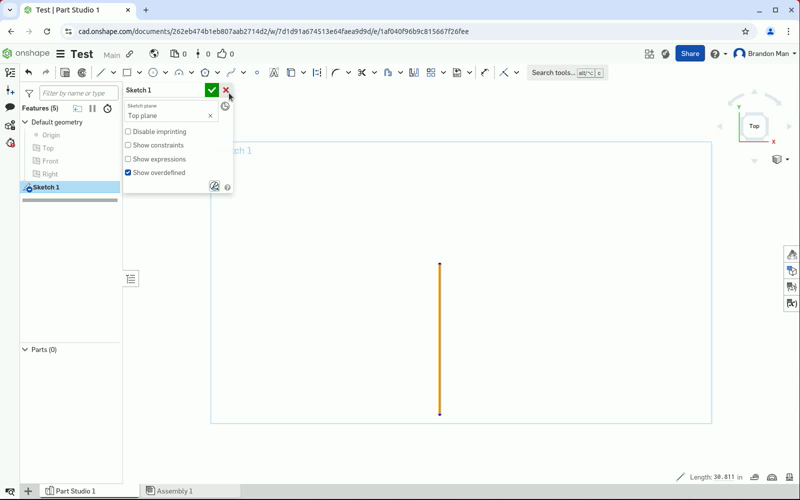
key(shift+h)
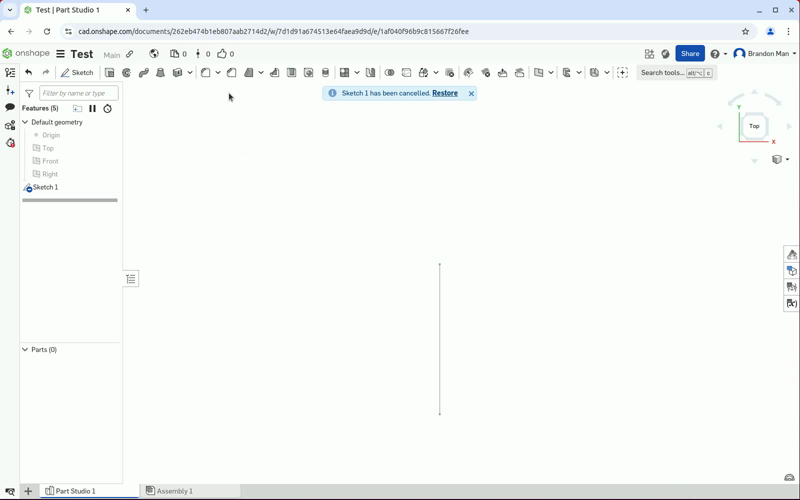
key(shift+s)
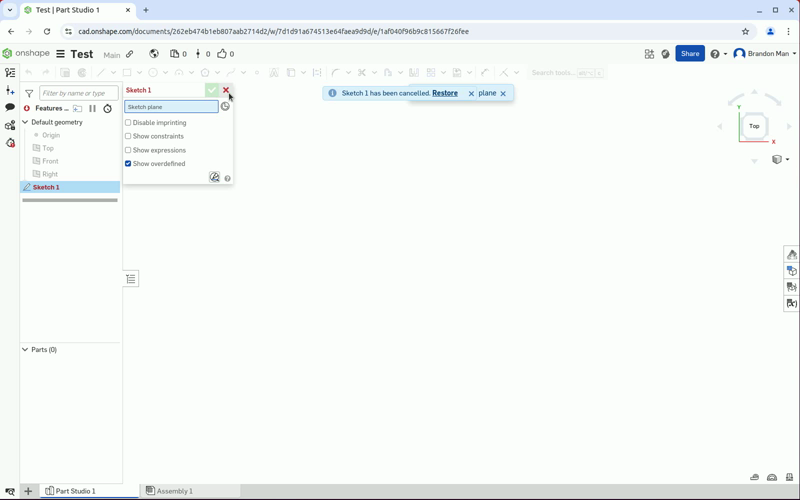
mouse_move(73, 150)
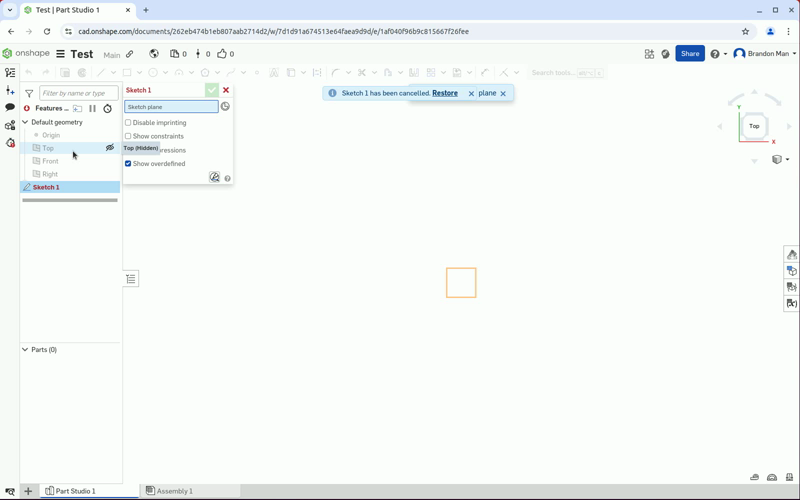
click(73, 150)
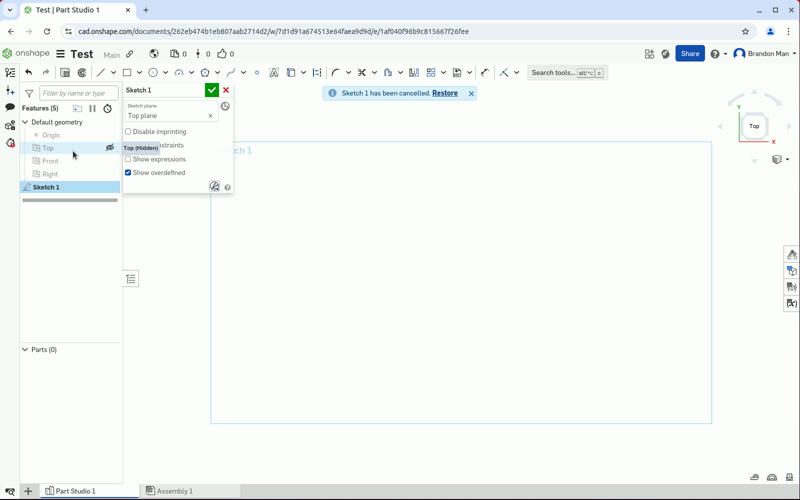
mouse_move(73, 352)
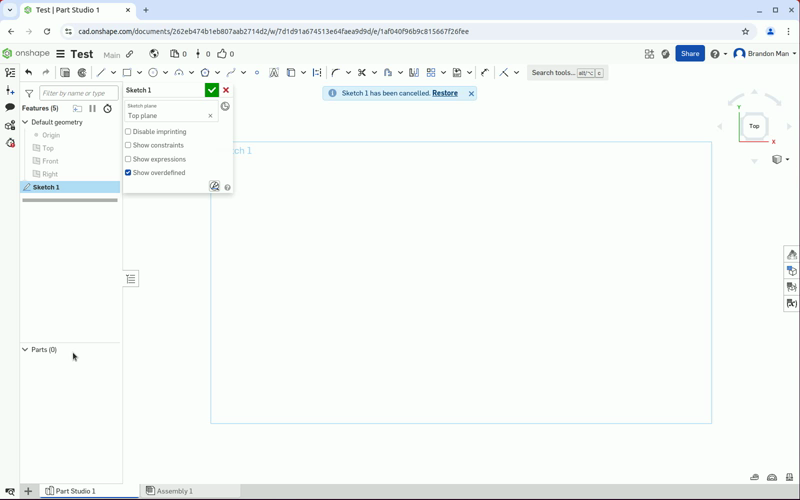
key(y)
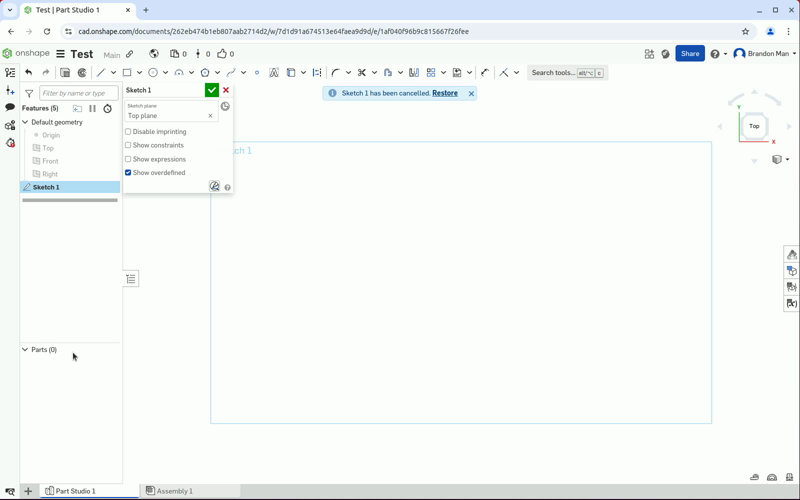
key(c)
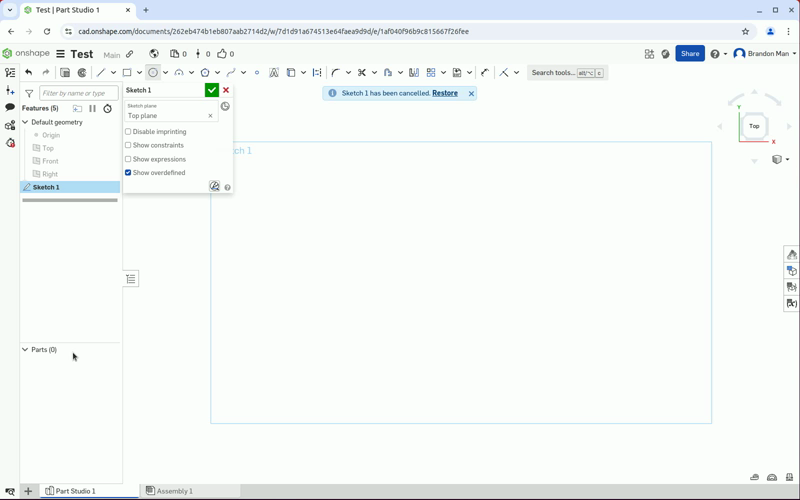
key_down(shift)
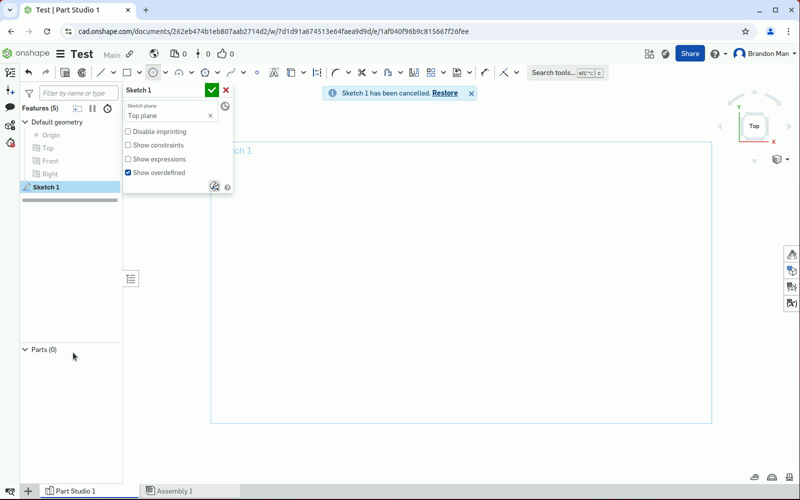
mouse_move(461, 282)
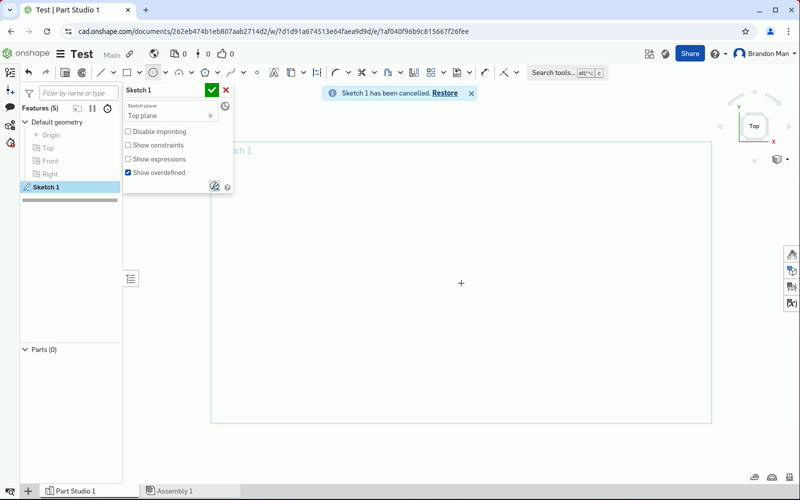
click(461, 282)
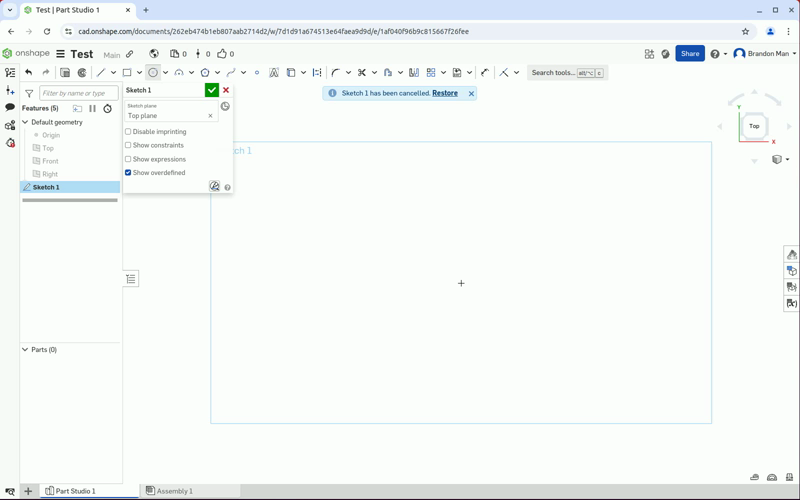
key_up(shift)
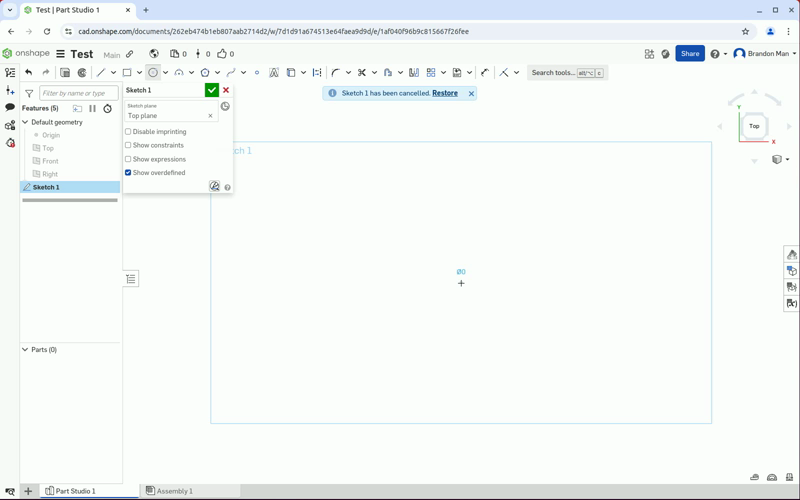
mouse_move(526, 282)
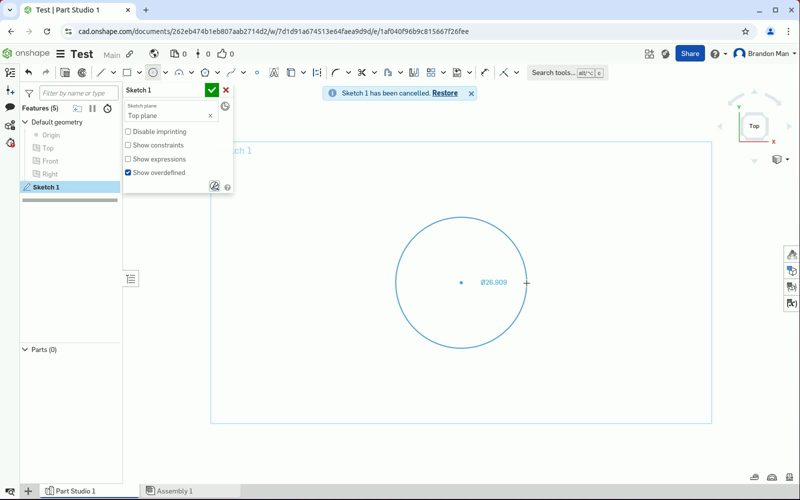
click(526, 282)
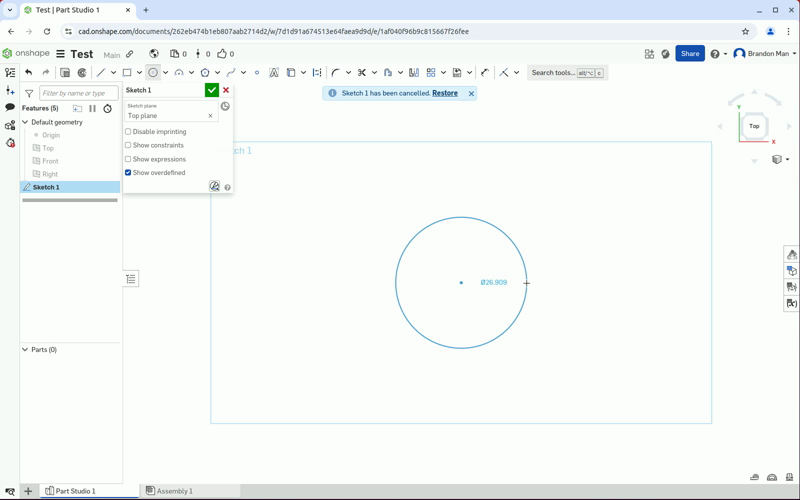
key(esc)
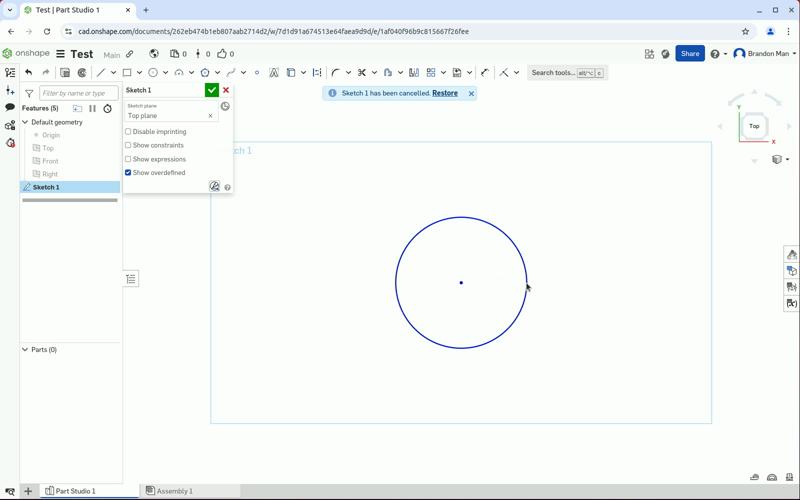
key(c)
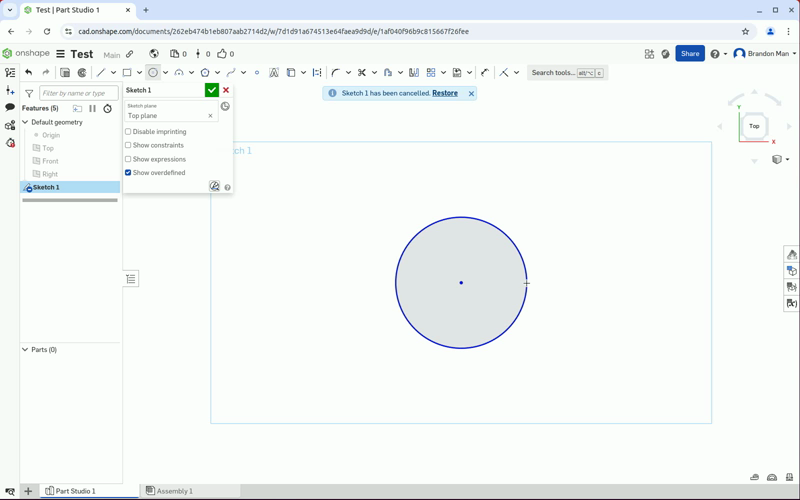
key_down(shift)
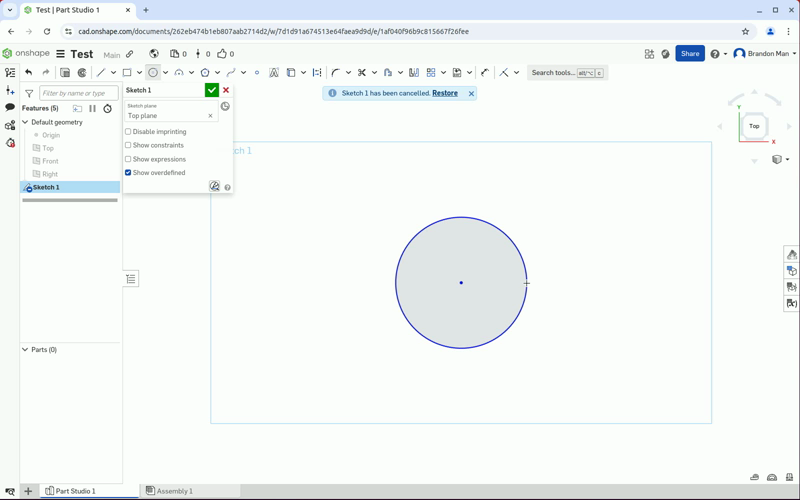
mouse_move(461, 282)
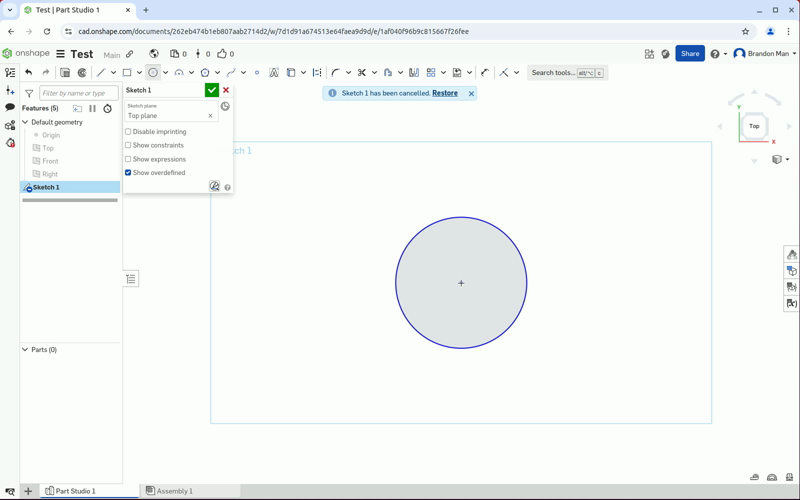
click(461, 282)
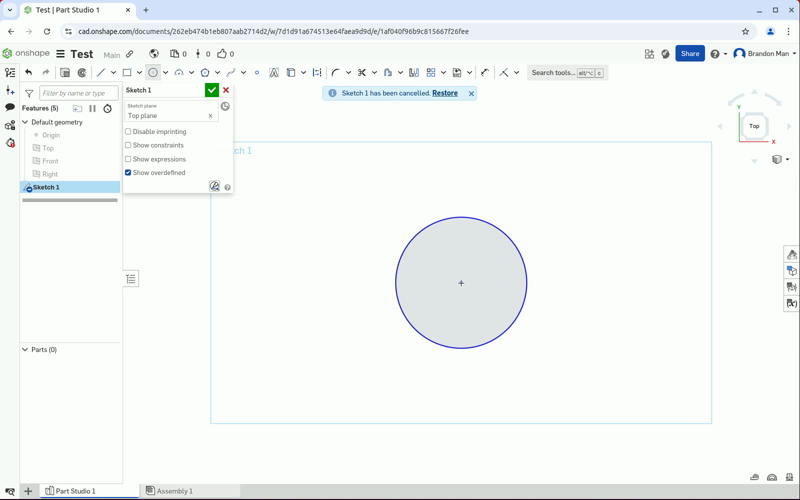
key_up(shift)
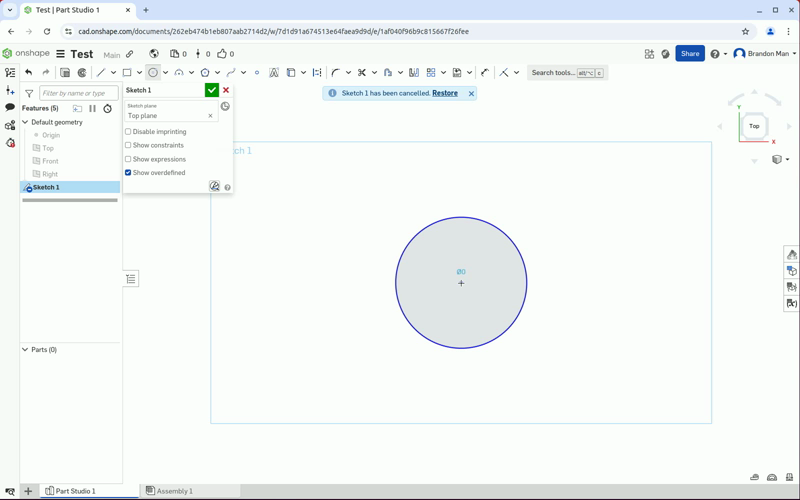
mouse_move(510, 282)
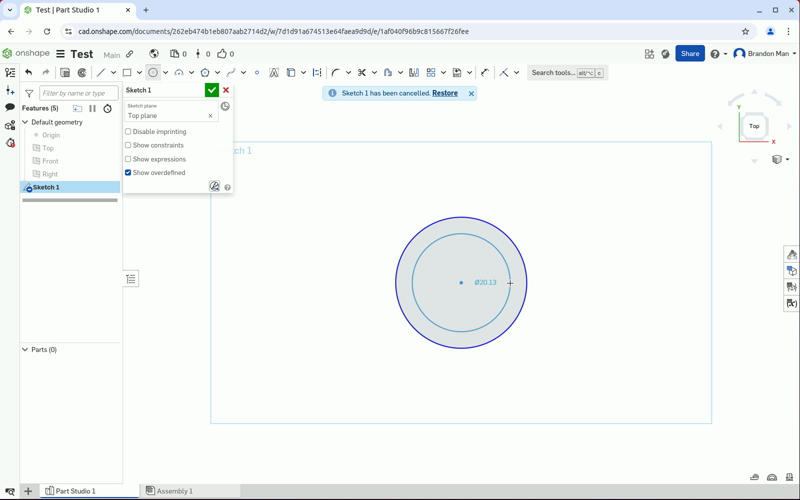
click(510, 282)
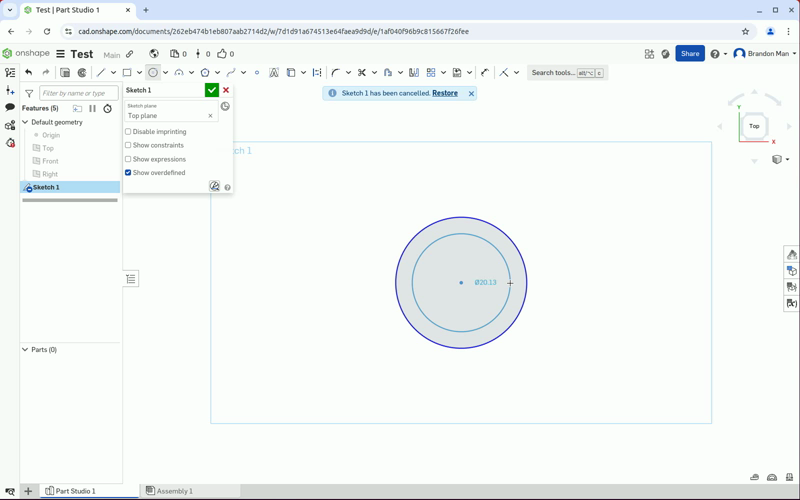
key(esc)
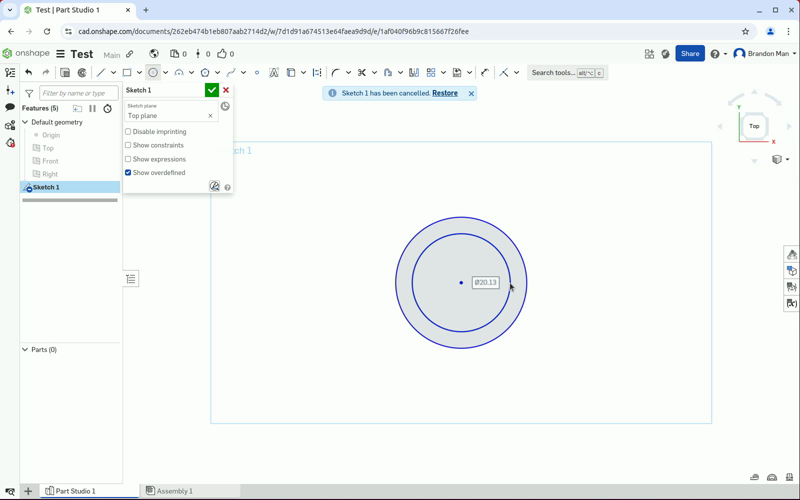
mouse_move(503, 243)
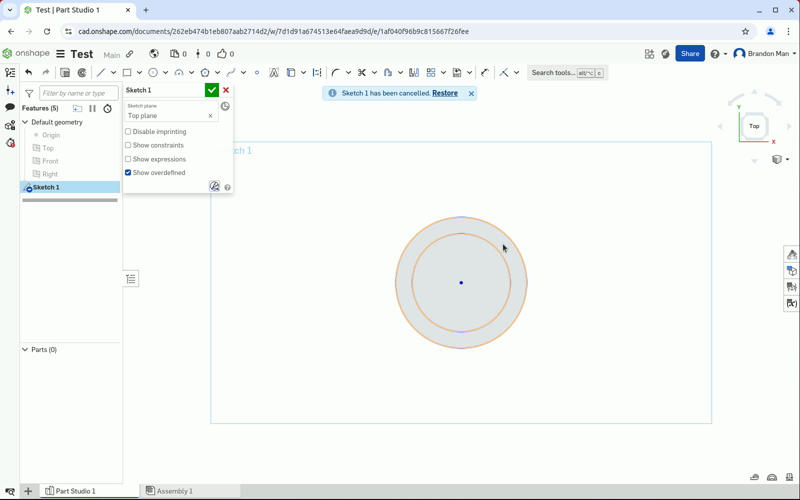
click(503, 243)
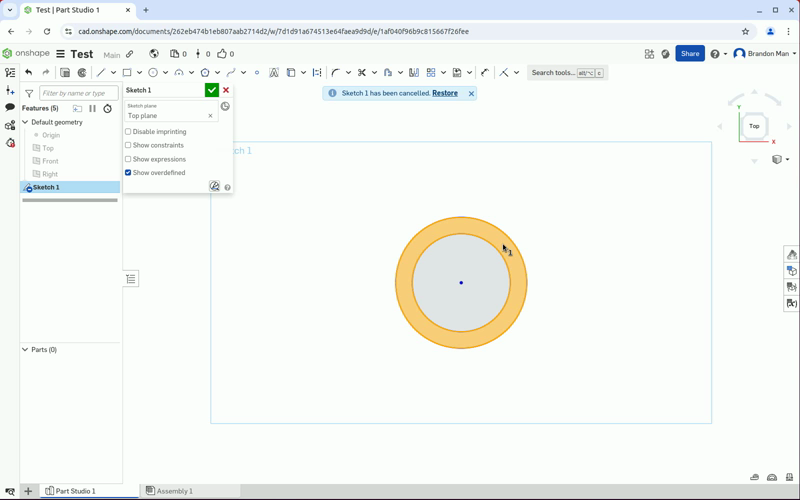
mouse_move(73, 352)
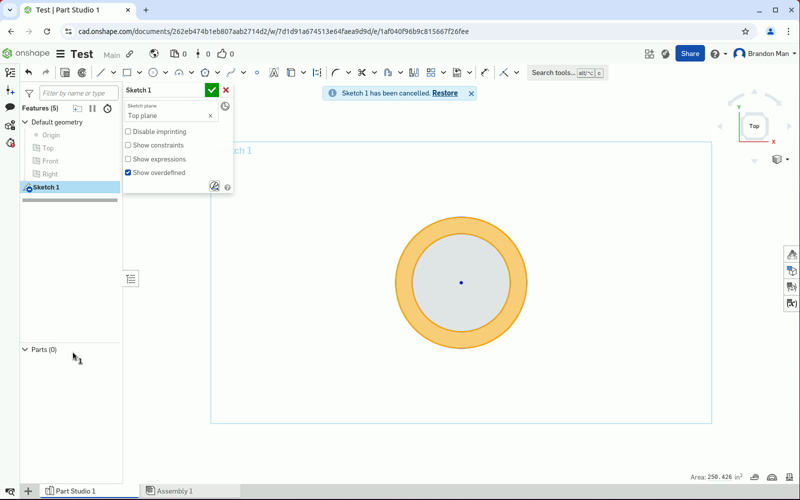
key(shift+y)
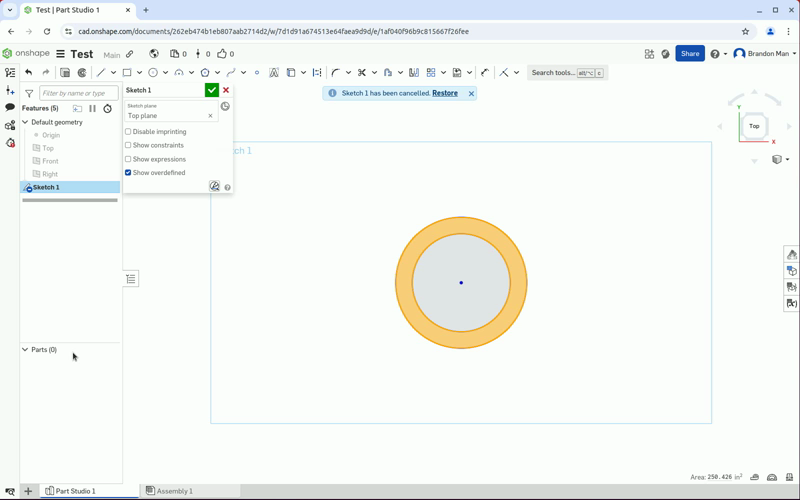
key(shift+e)
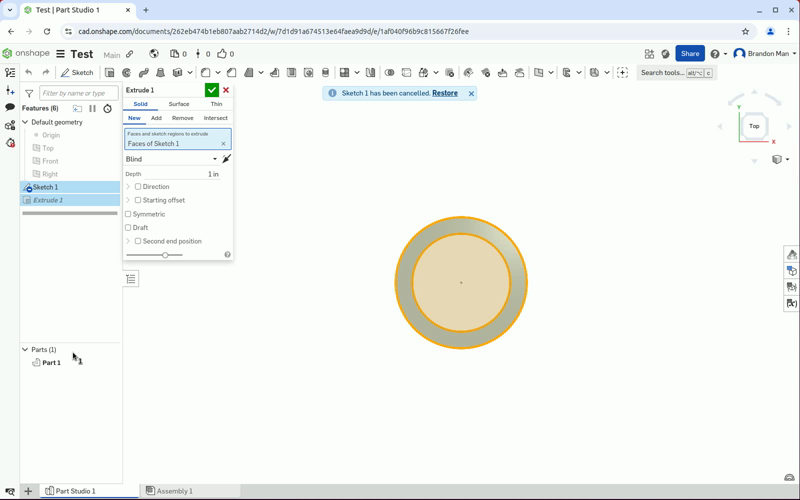
mouse_move(143, 106)
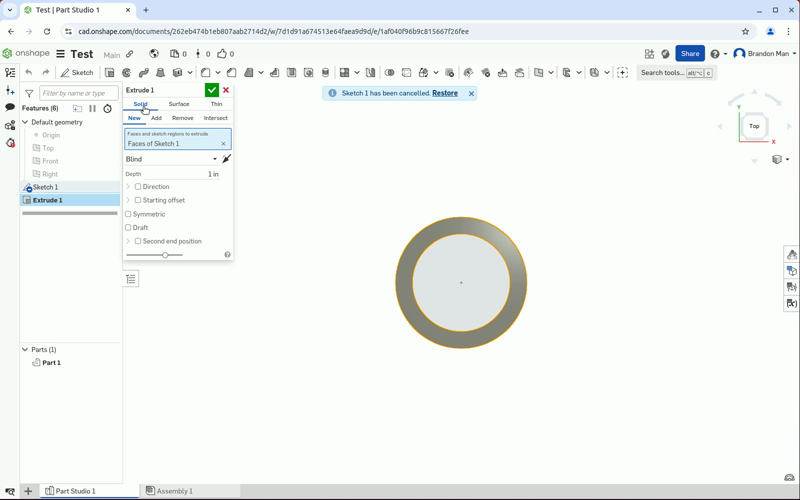
click(143, 106)
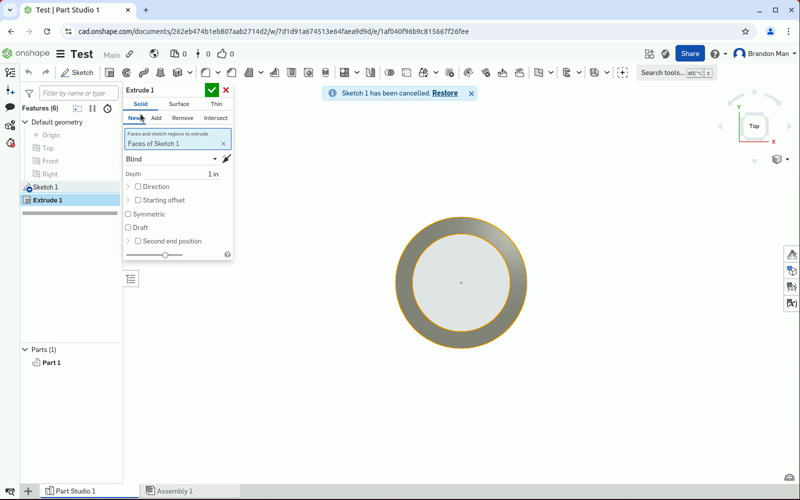
mouse_move(137, 120)
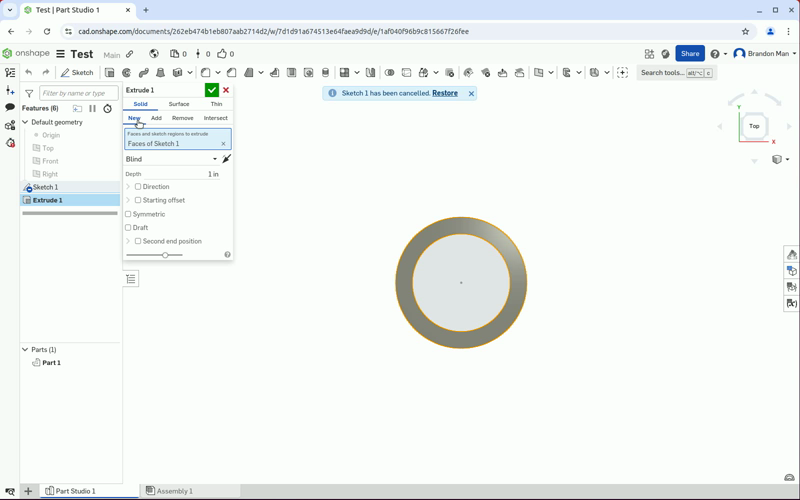
click(137, 120)
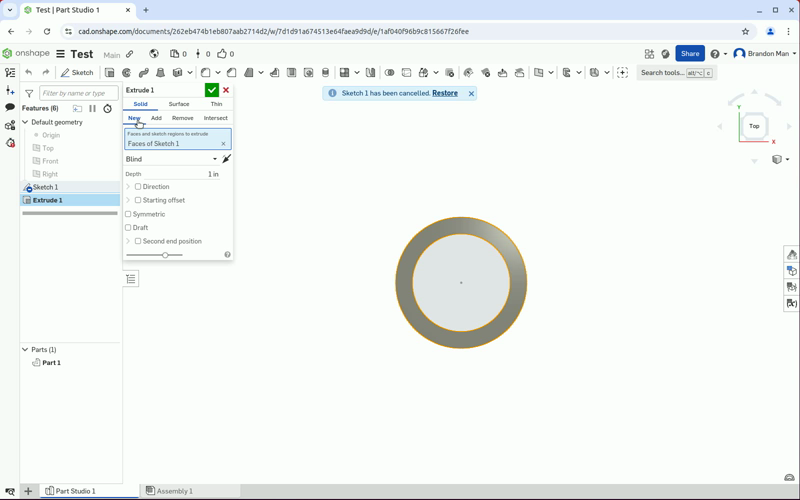
key(tab, 4)
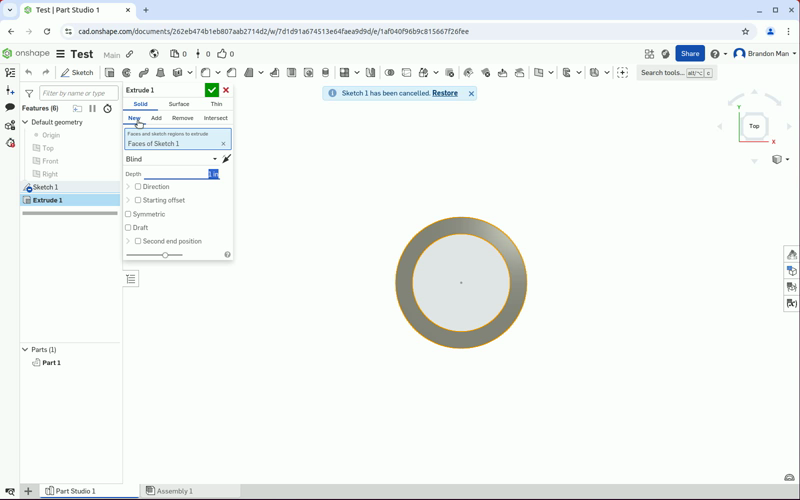
text(3.129)
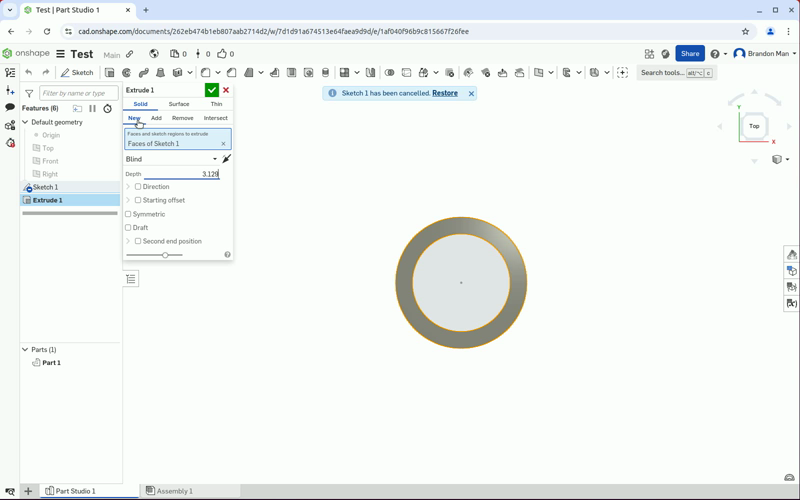
key(enter)
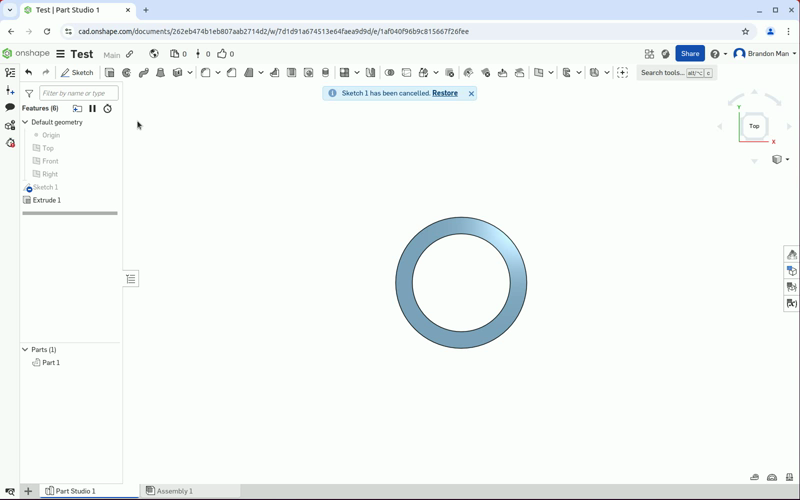
key(shift+h)
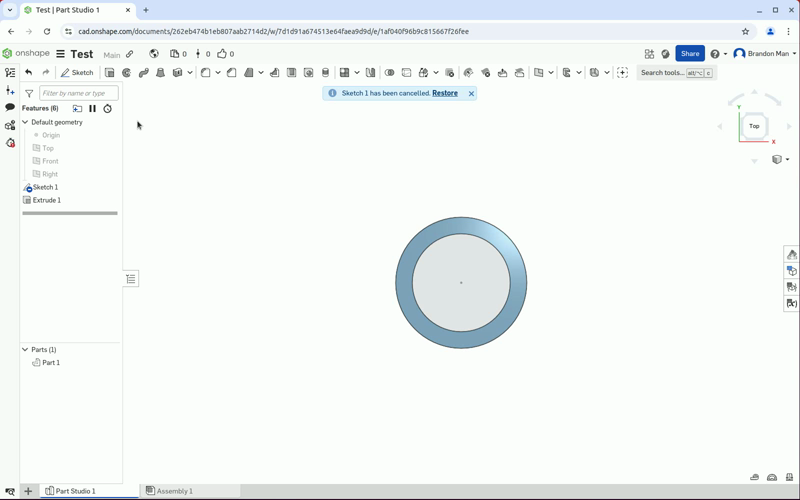
key(shift+h)
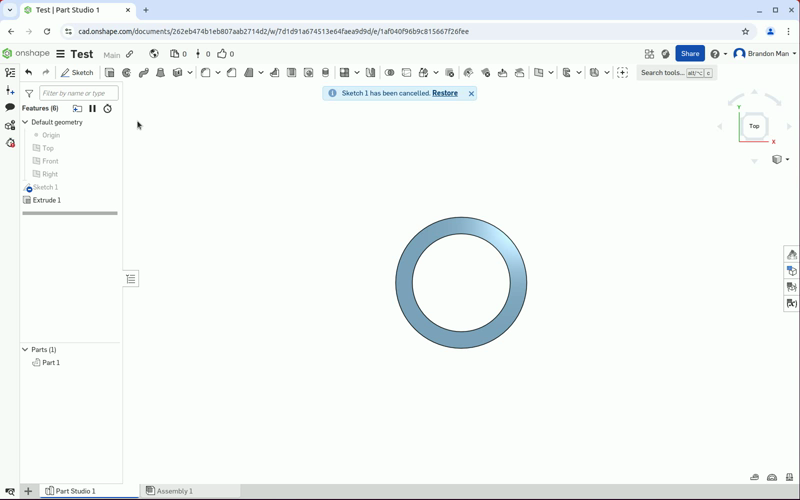
mouse_move(73, 189)
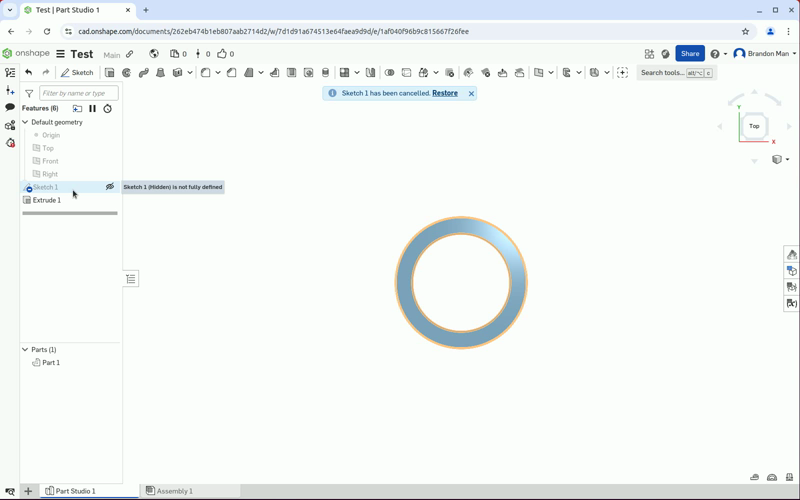
click(73, 189)
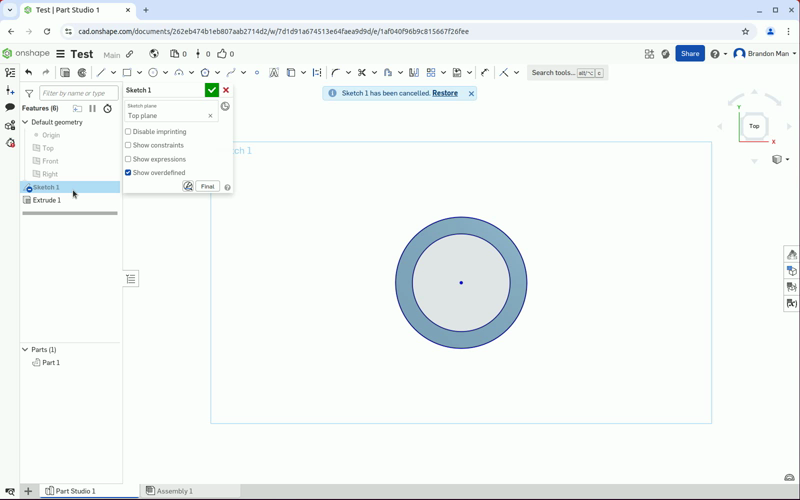
mouse_move(229, 92)
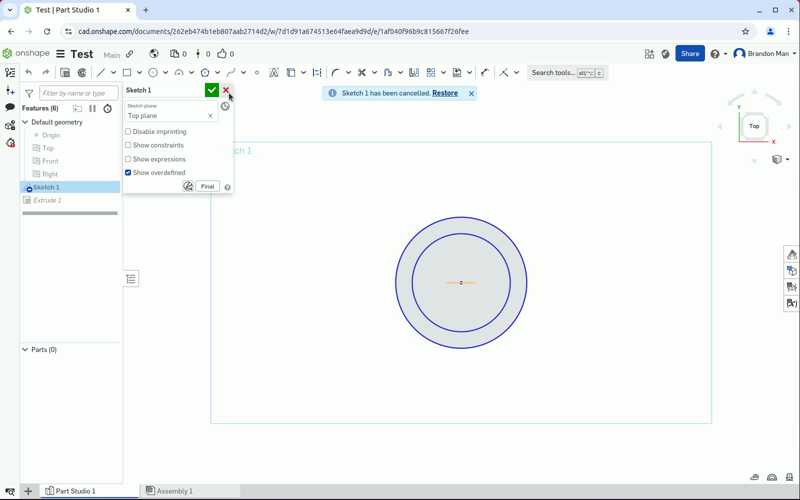
click(229, 92)
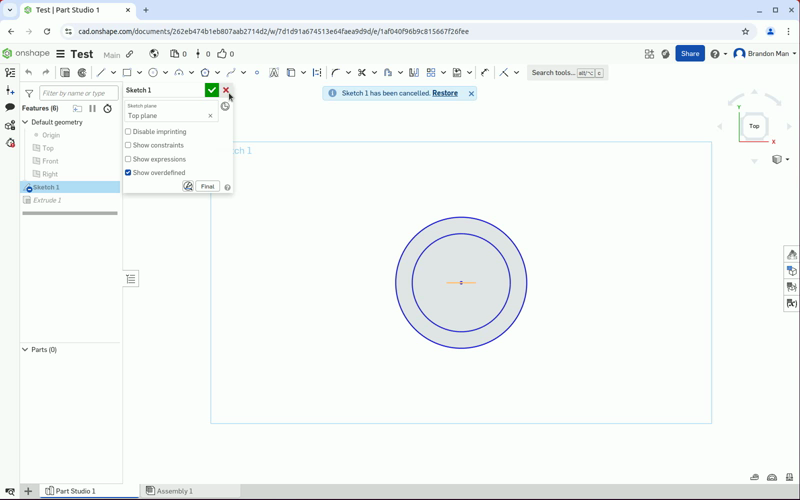
key(shift+s)
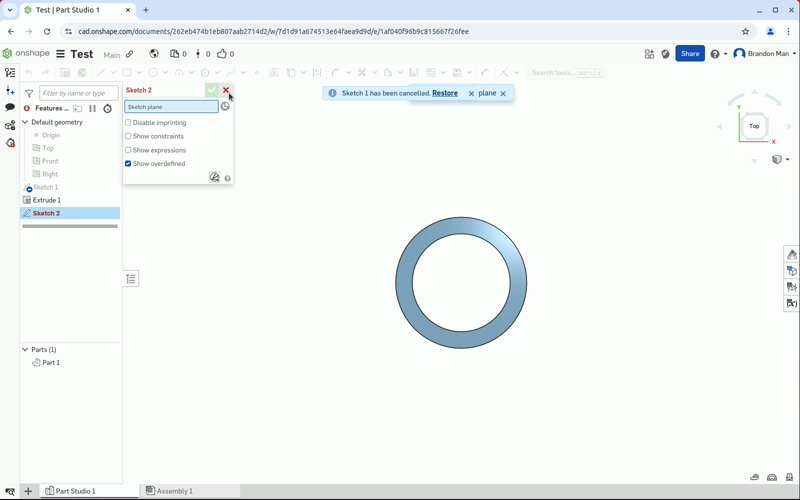
mouse_move(73, 150)
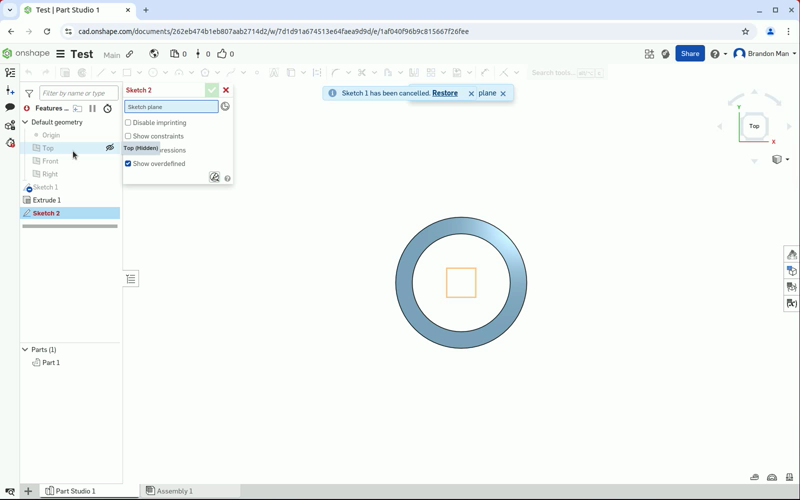
click(73, 150)
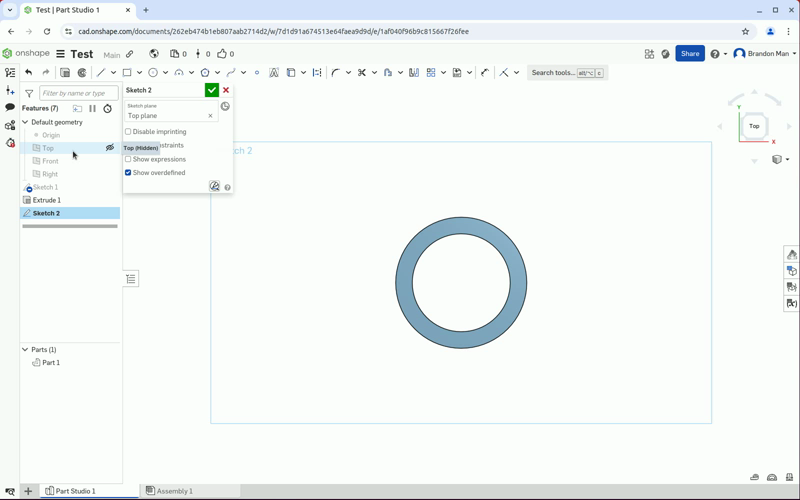
mouse_move(73, 352)
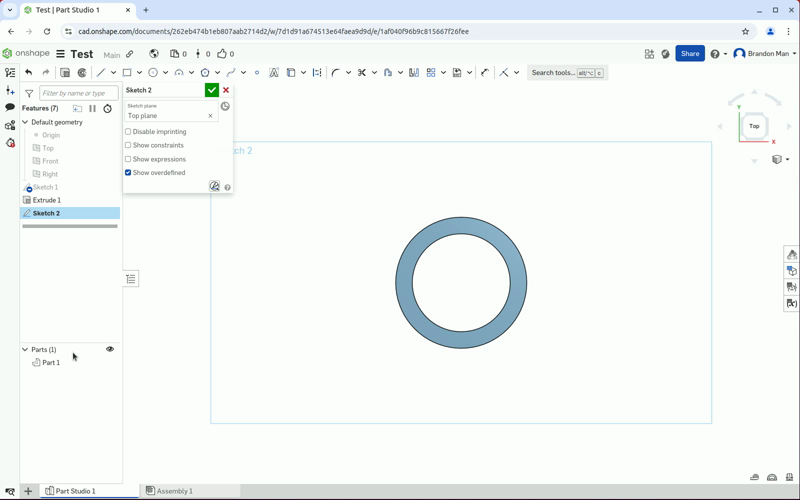
key(y)
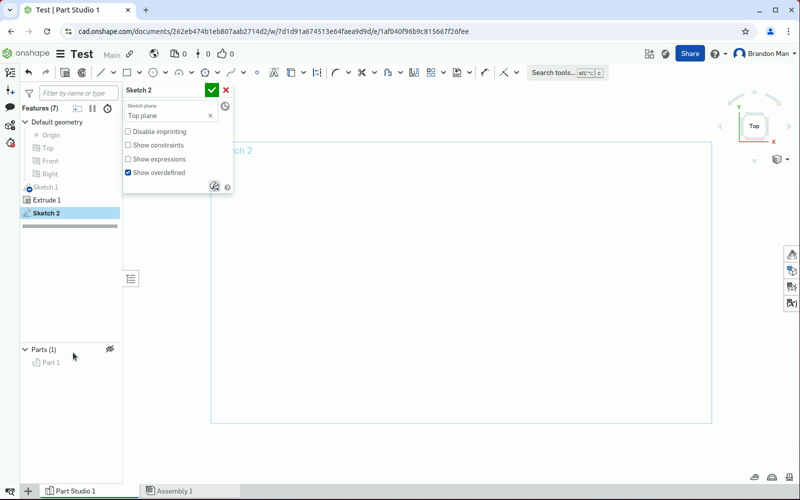
key(c)
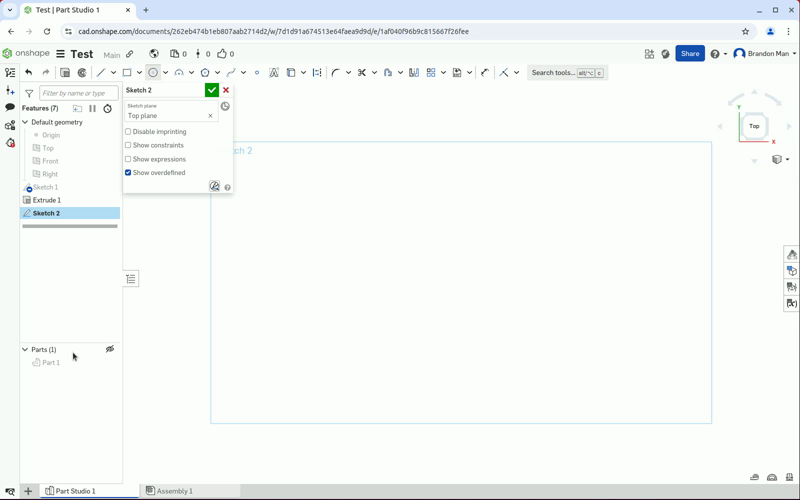
key_down(shift)
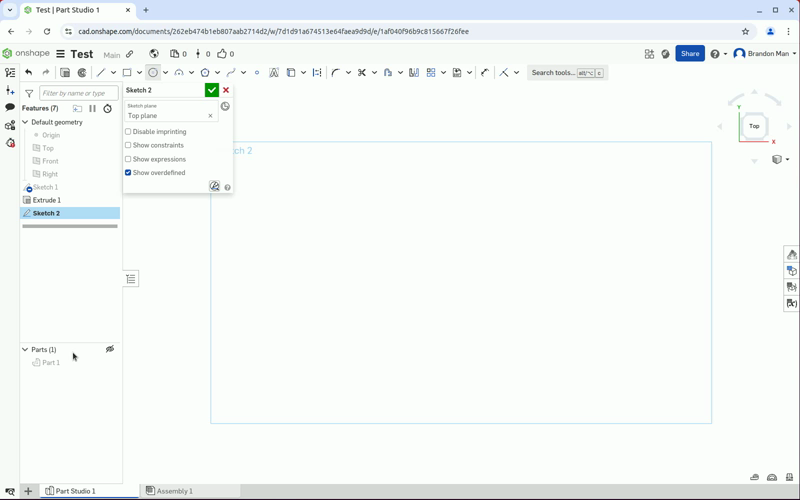
mouse_move(460, 282)
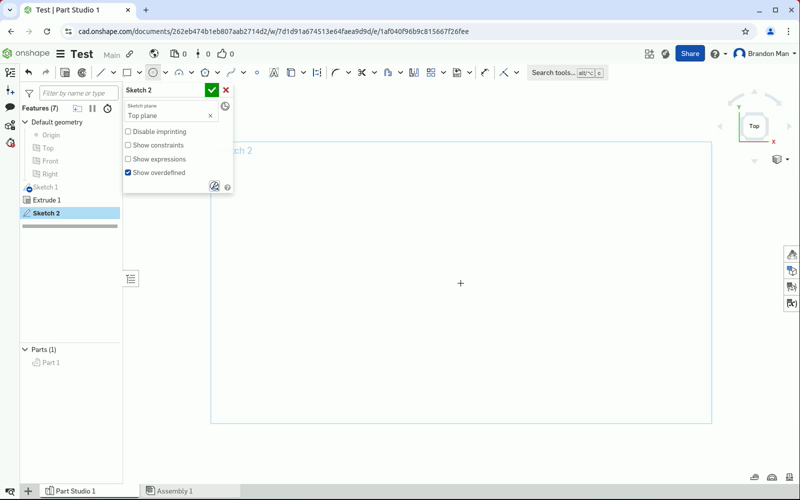
click(460, 282)
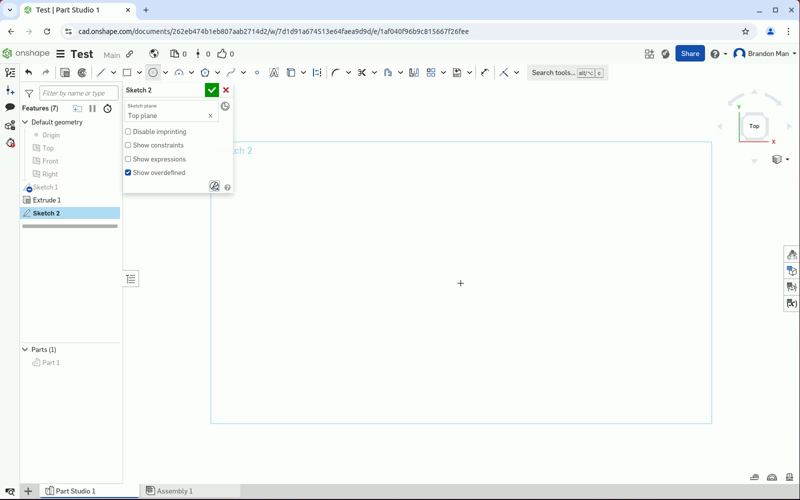
key_up(shift)
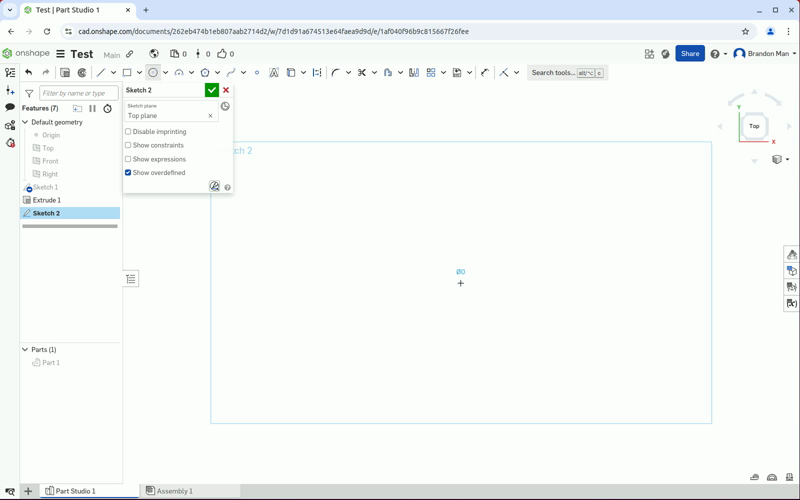
mouse_move(510, 282)
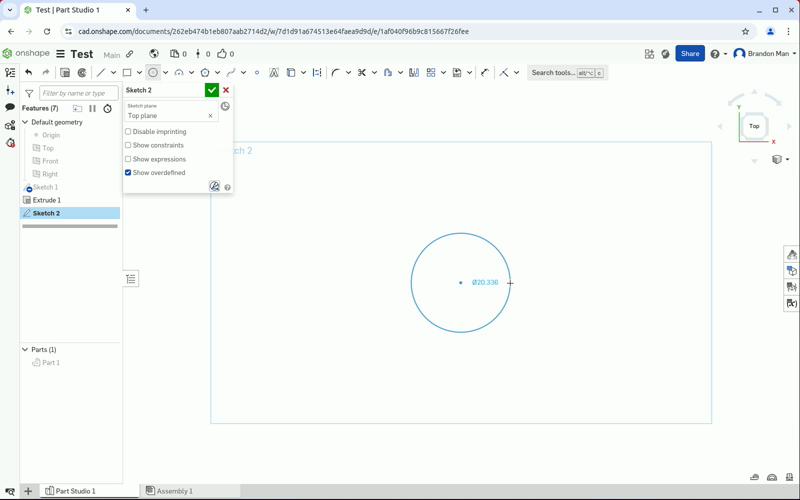
click(510, 282)
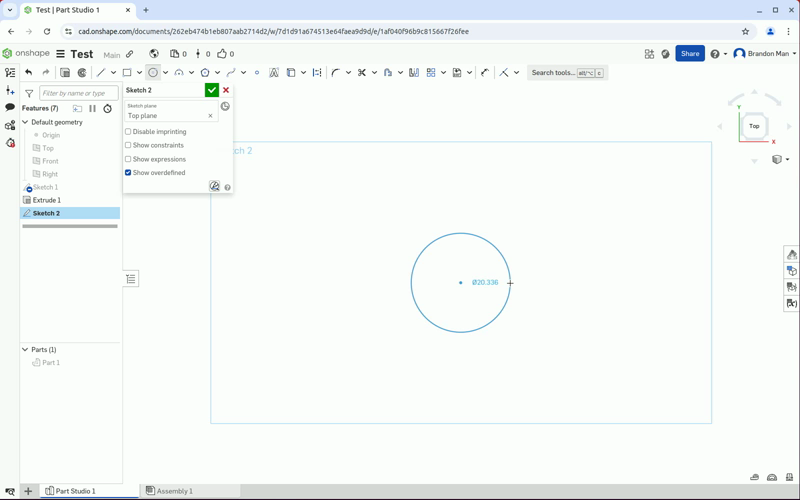
key(esc)
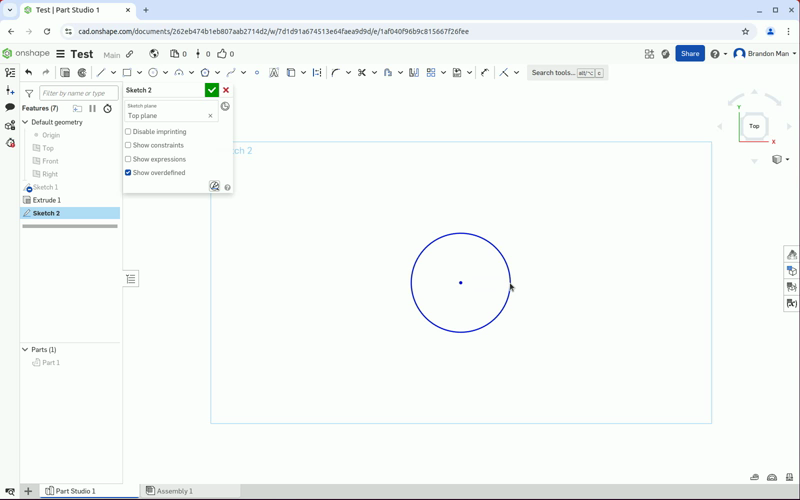
key(c)
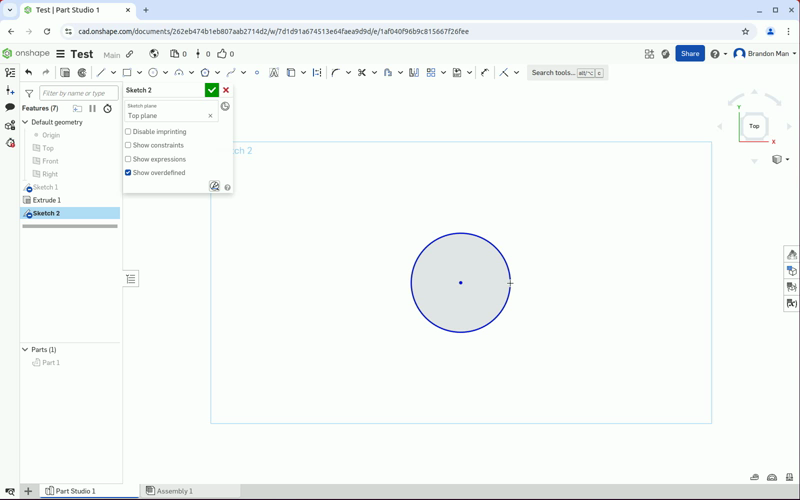
key_down(shift)
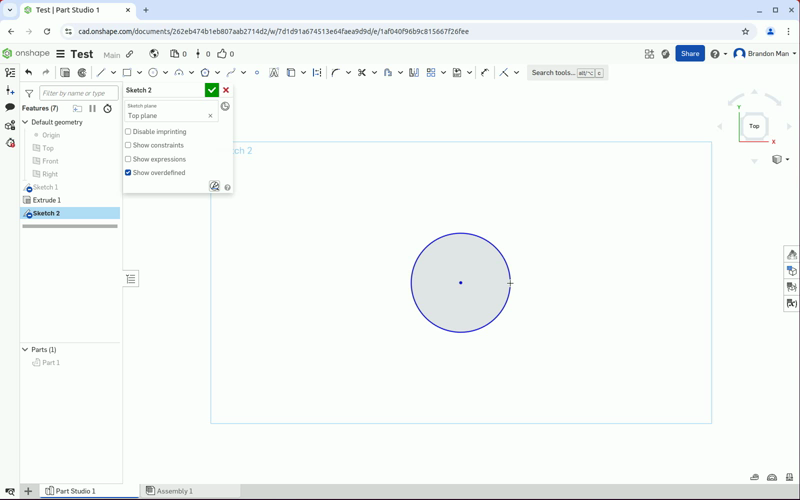
mouse_move(460, 282)
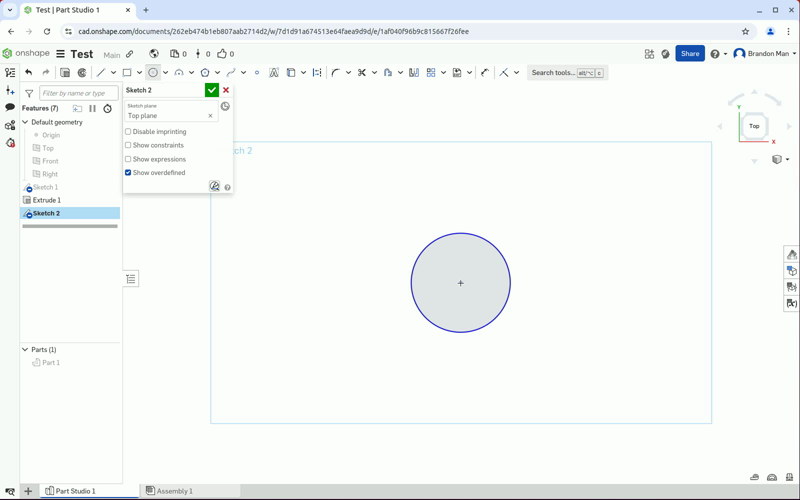
click(460, 282)
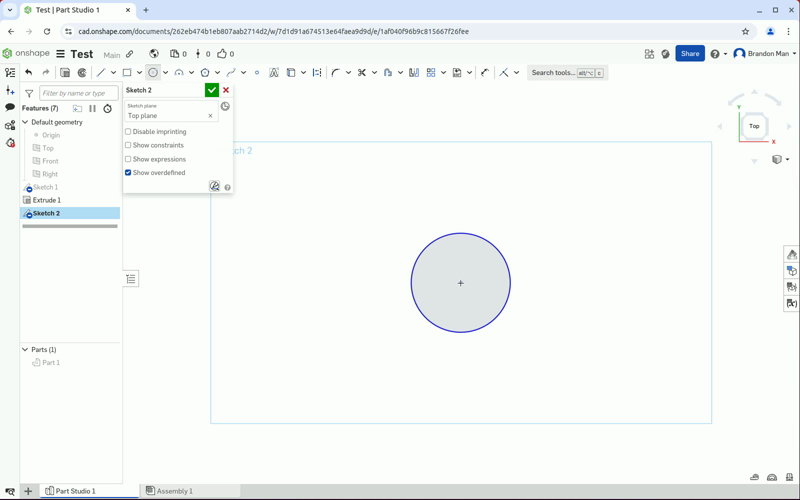
key_up(shift)
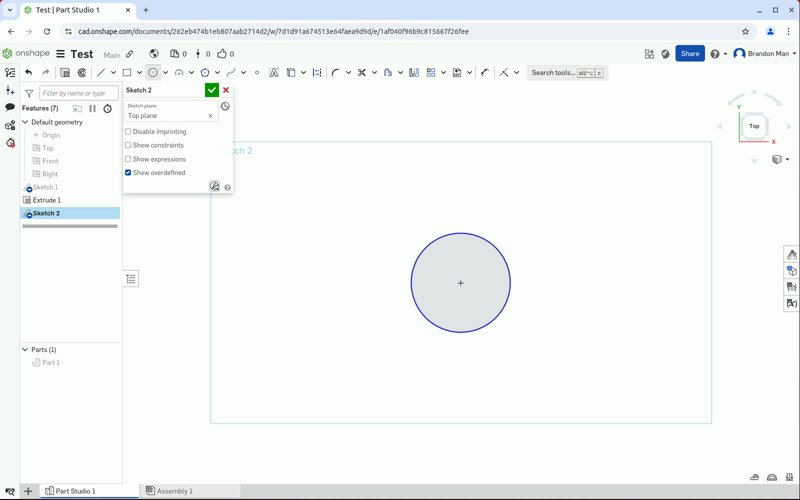
mouse_move(501, 282)
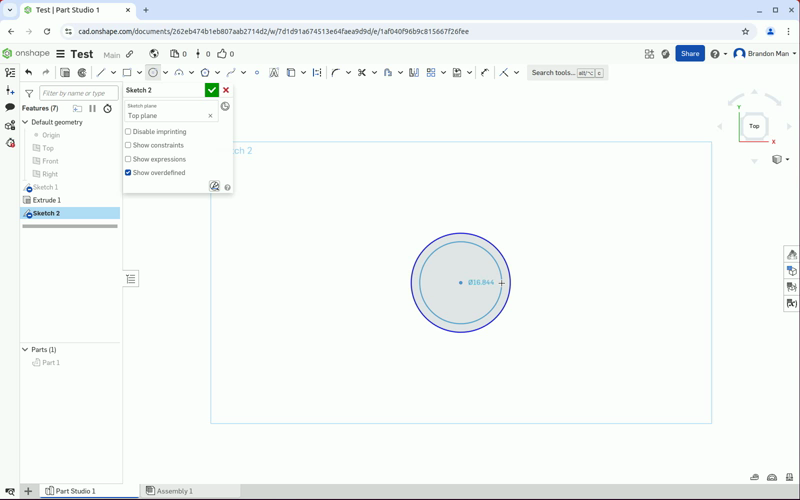
click(501, 282)
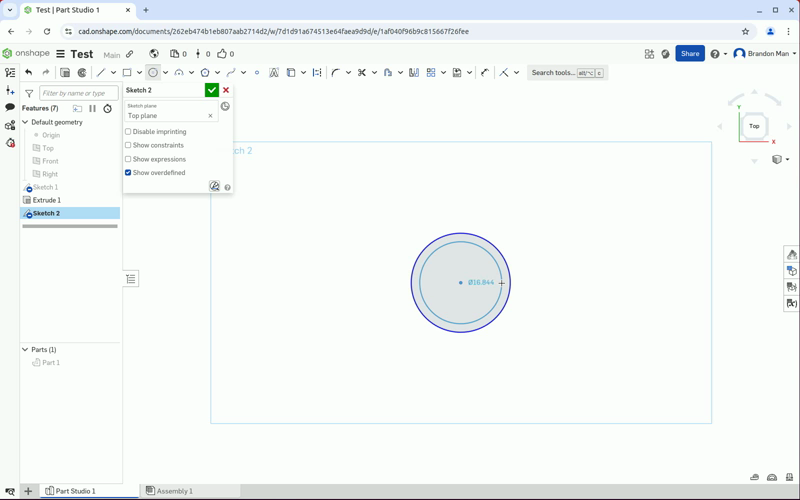
key(esc)
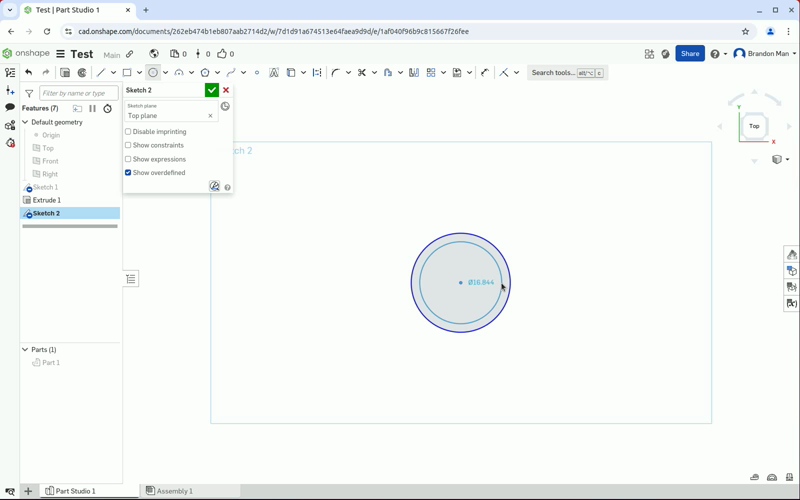
mouse_move(418, 301)
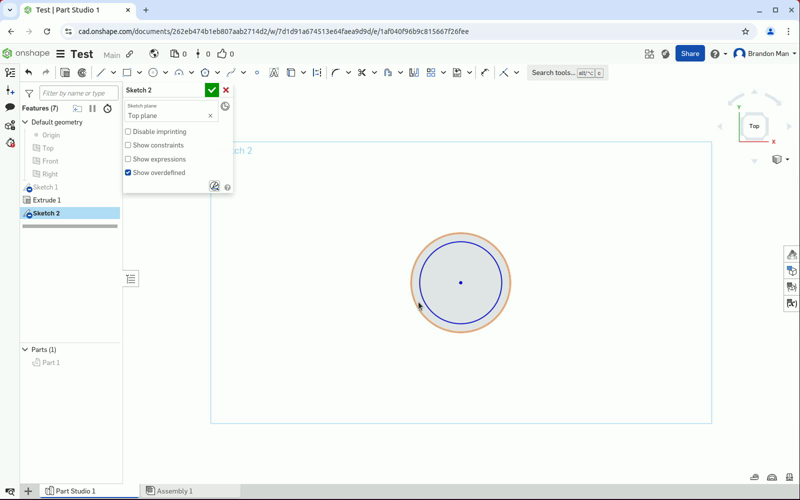
click(418, 301)
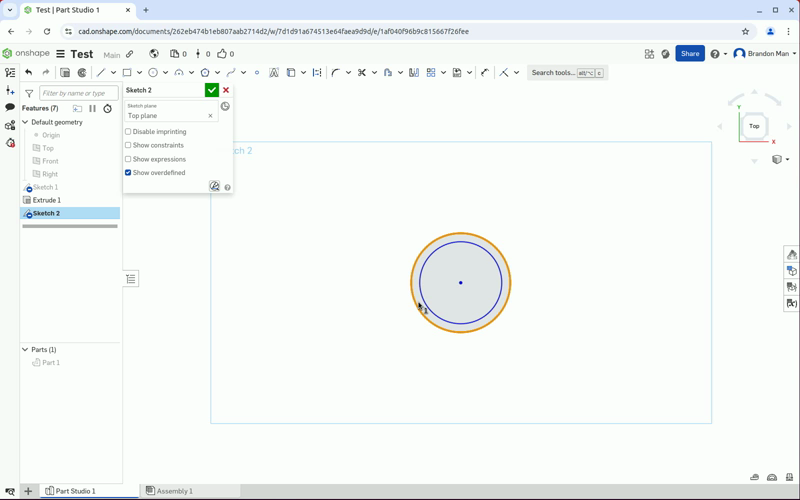
mouse_move(73, 352)
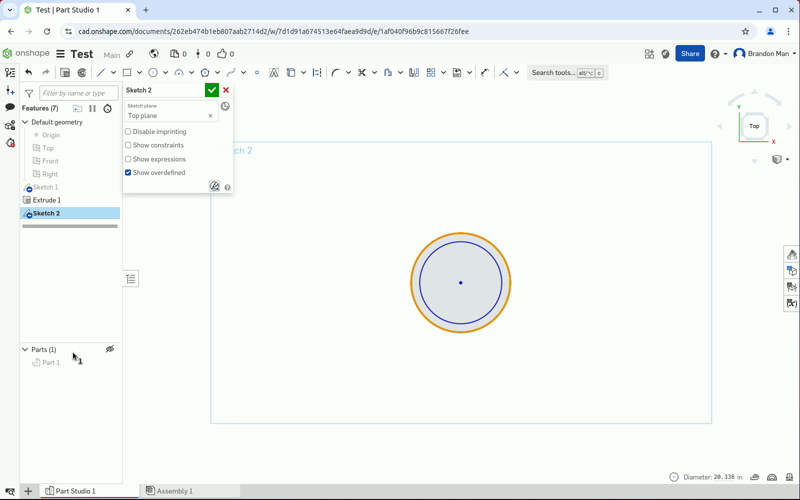
key(shift+y)
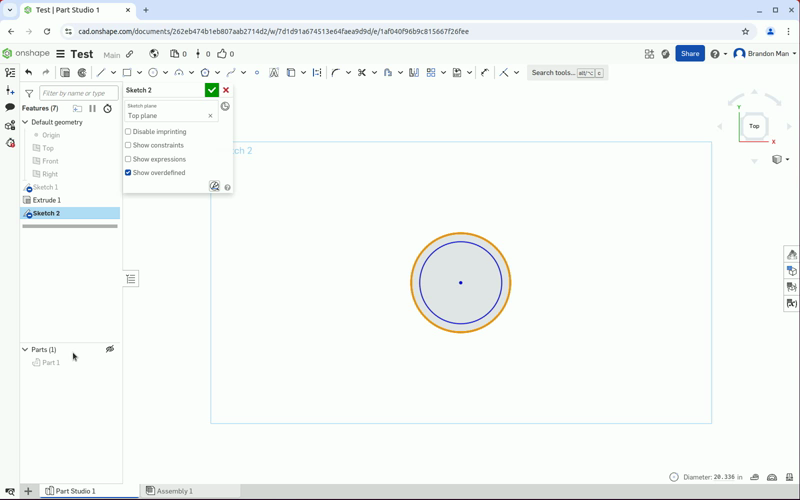
key(shift+e)
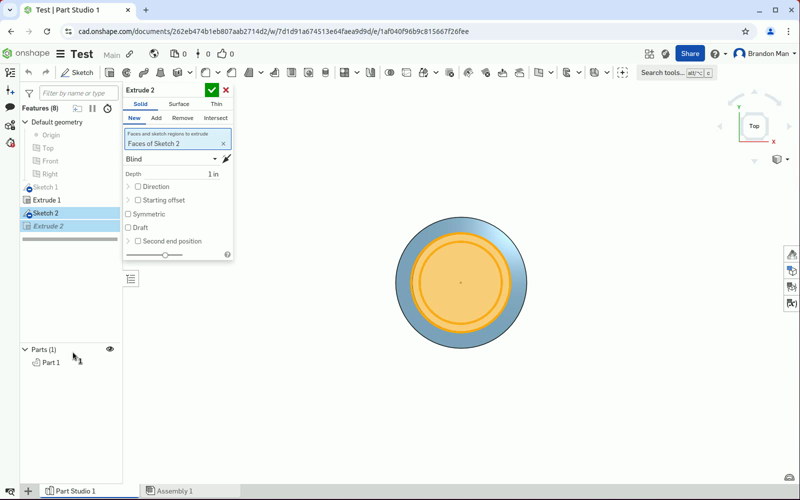
mouse_move(143, 106)
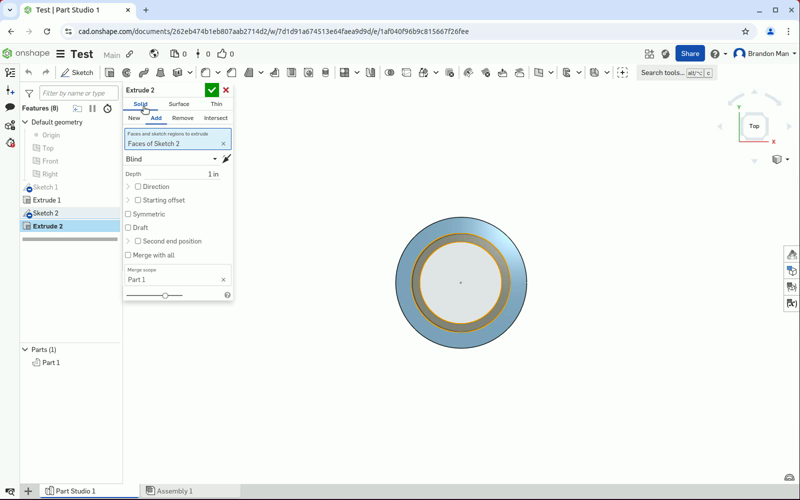
click(143, 106)
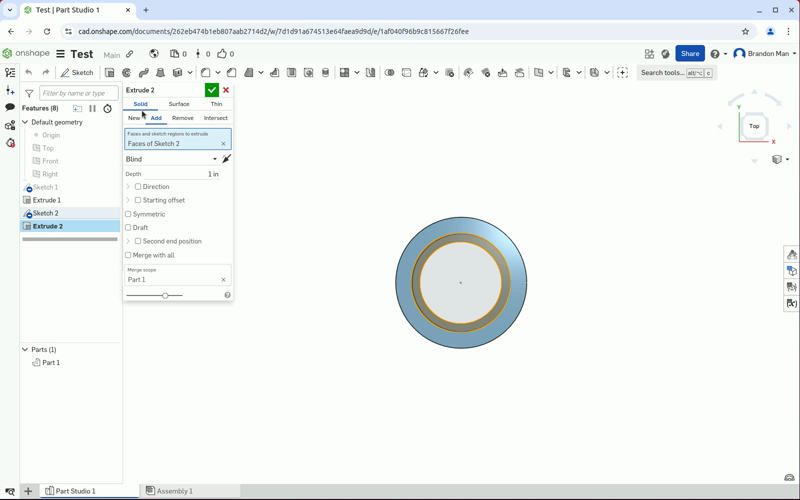
mouse_move(137, 120)
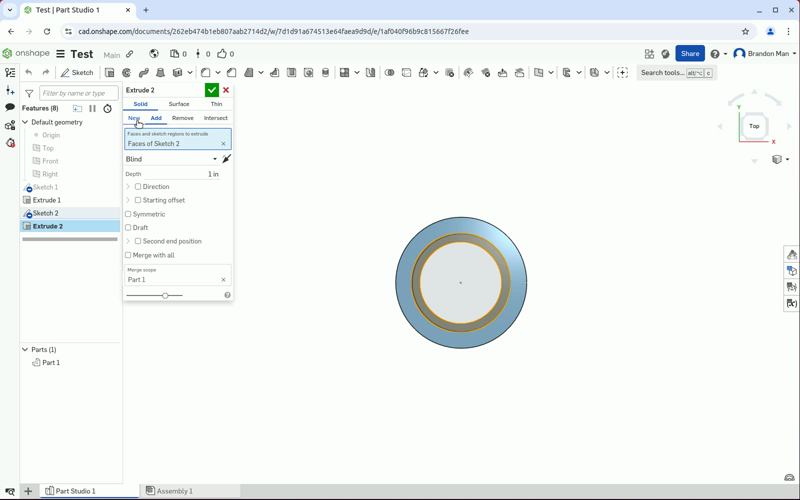
click(137, 120)
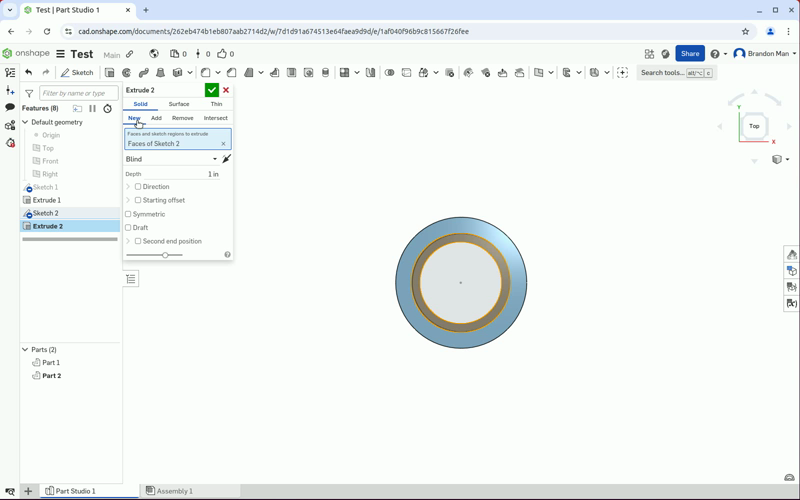
key(tab, 4)
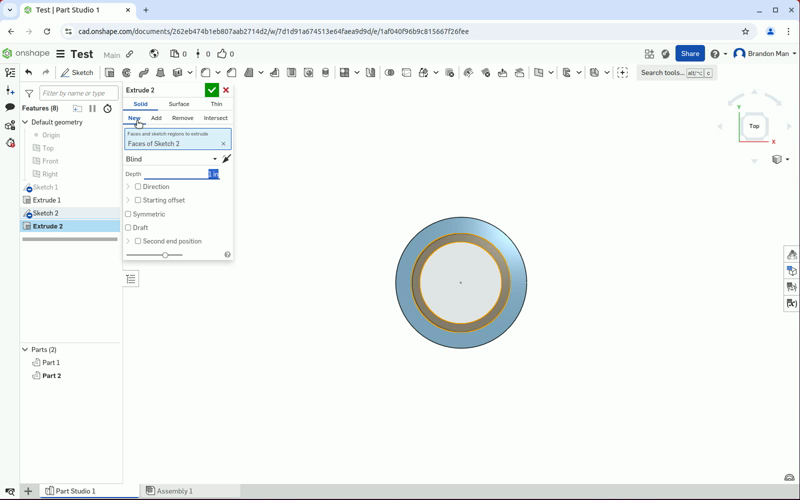
text(23.108)
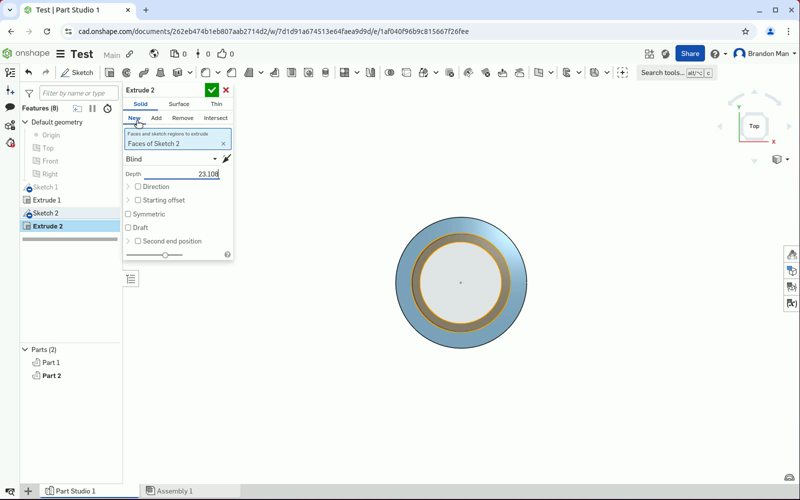
key(enter)
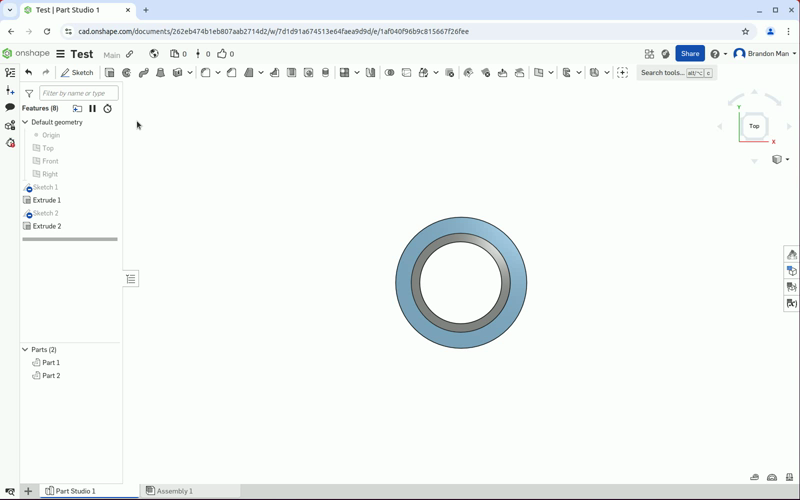
key(shift+h)
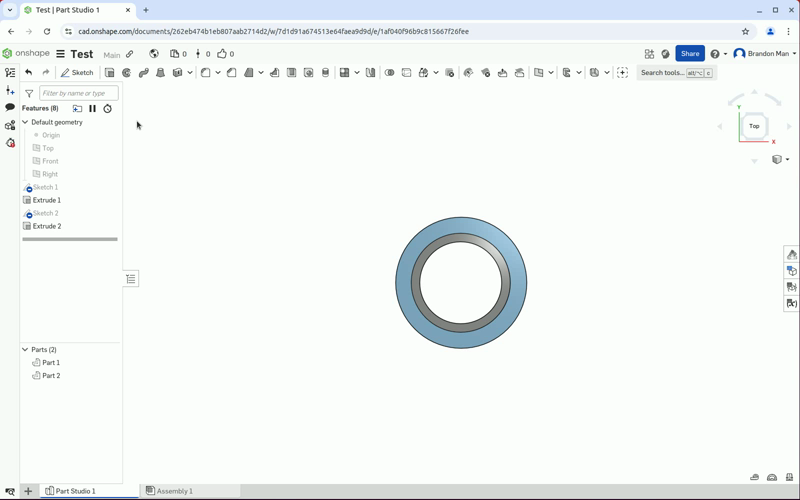
key(shift+h)
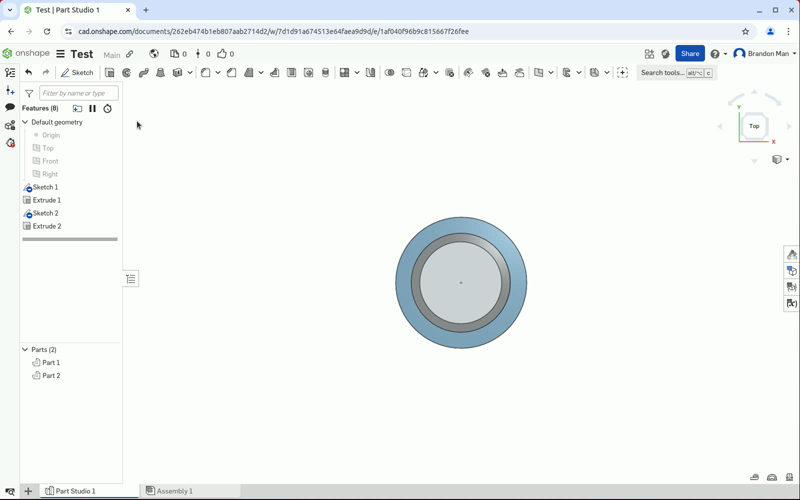
key(shift+7)
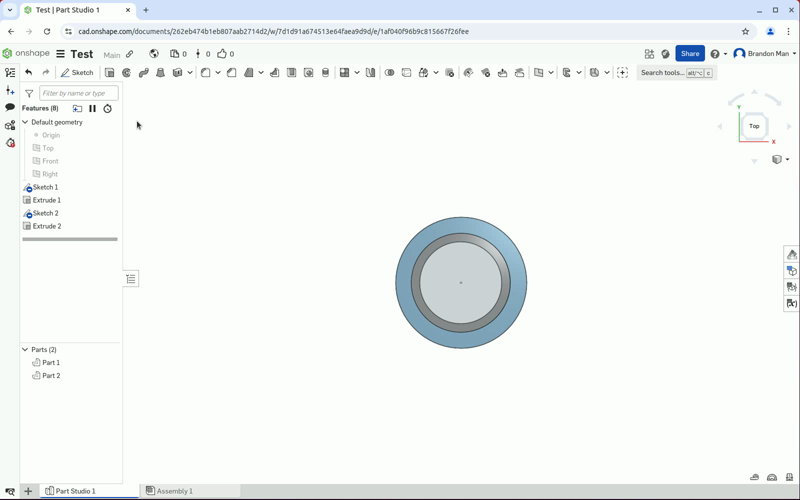
key(up, 3)
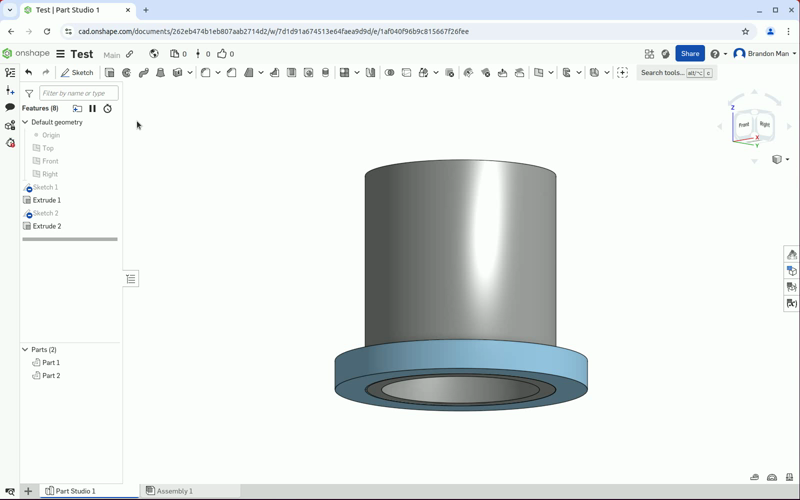
key(left, 3)
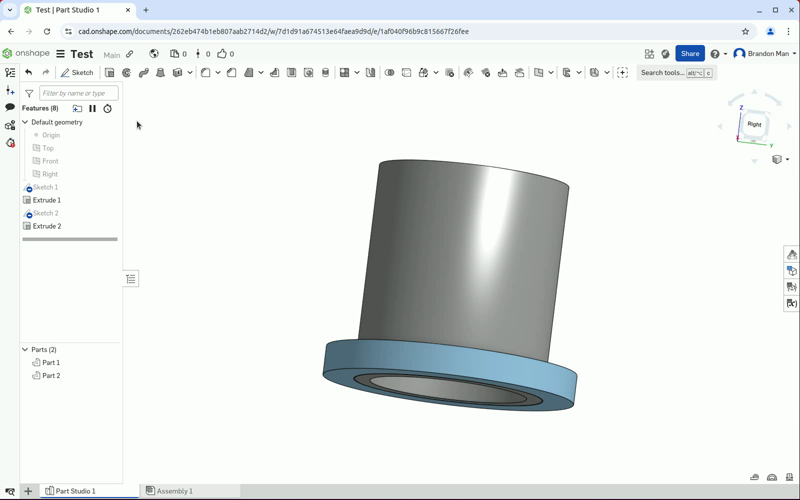
key(right, 3)
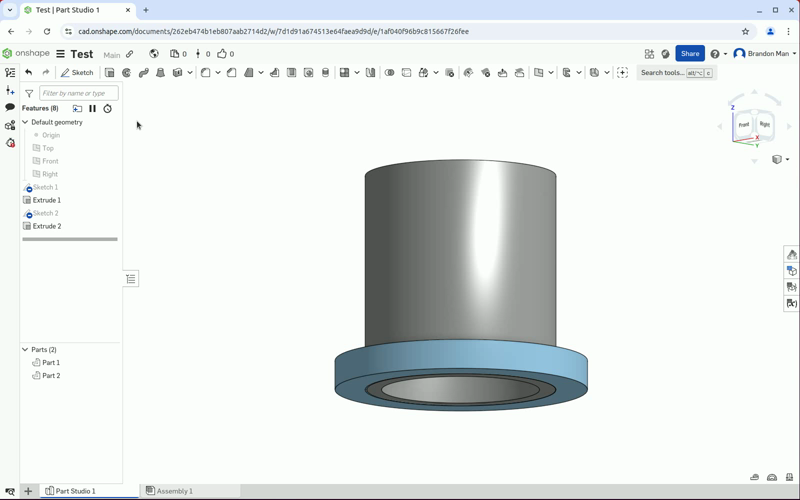
key(down, 3)
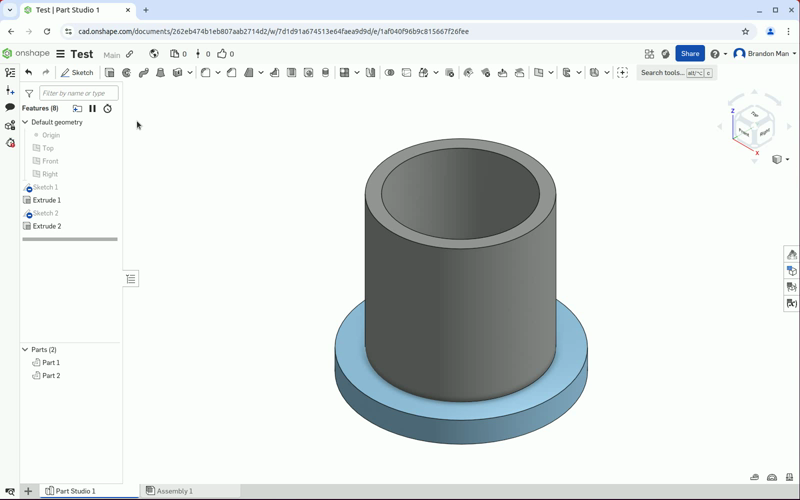
mouse_move(73, 189)
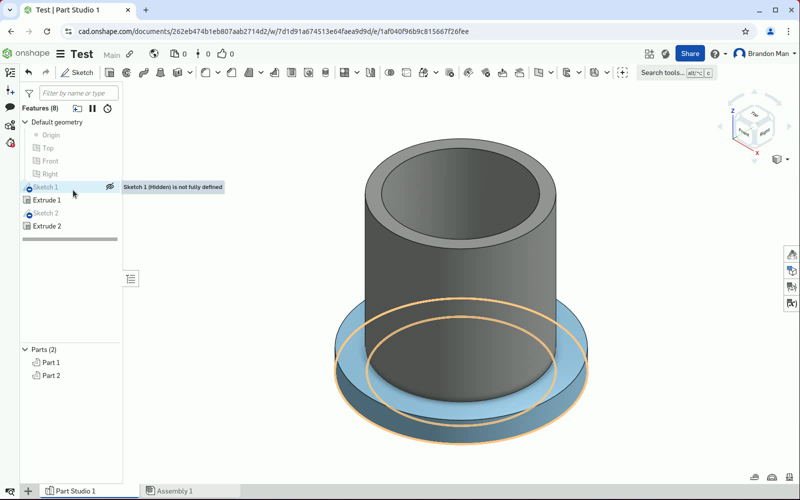
click(73, 189)